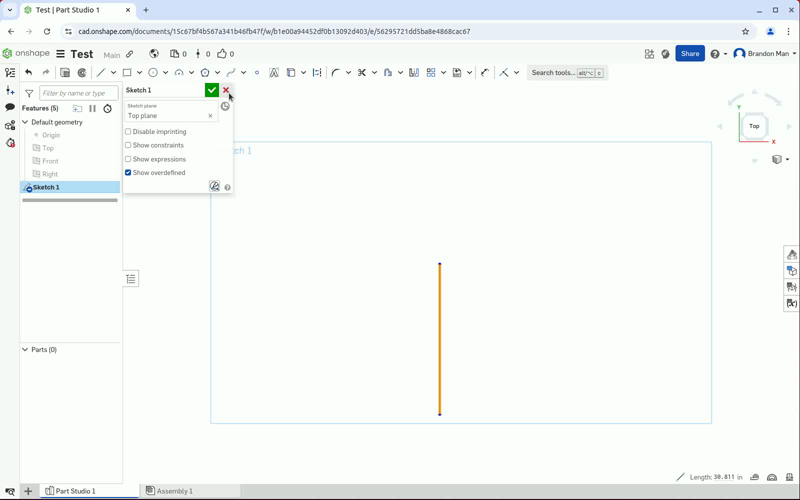
key(shift+h)
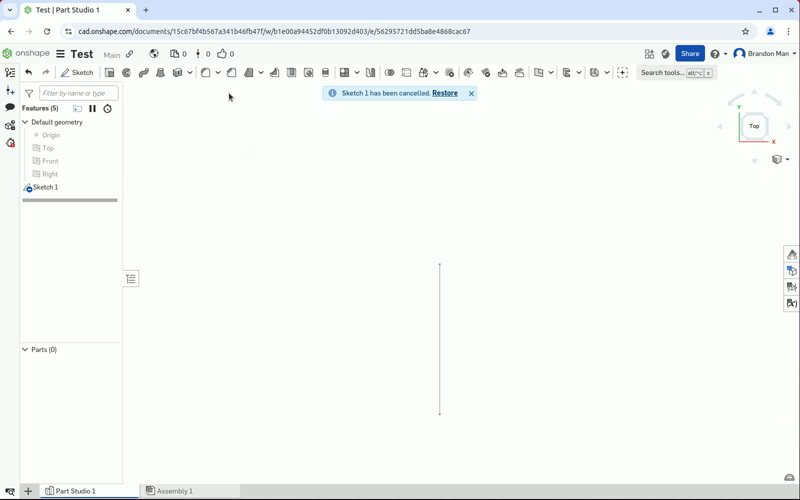
key(shift+s)
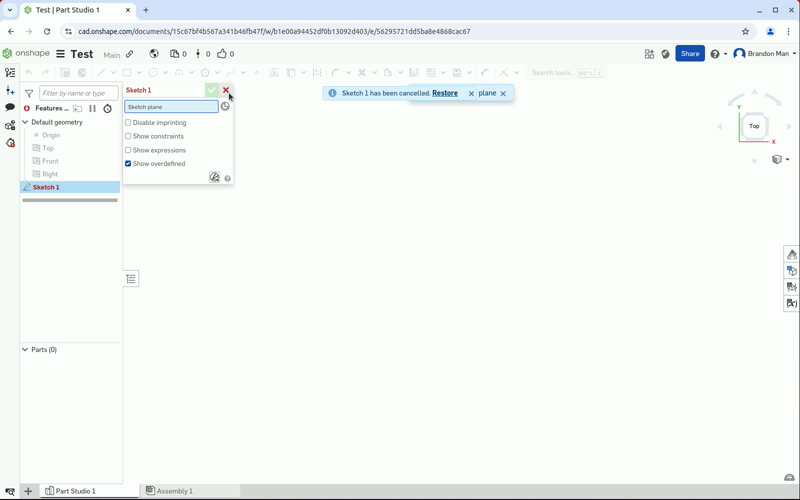
mouse_move(73, 150)
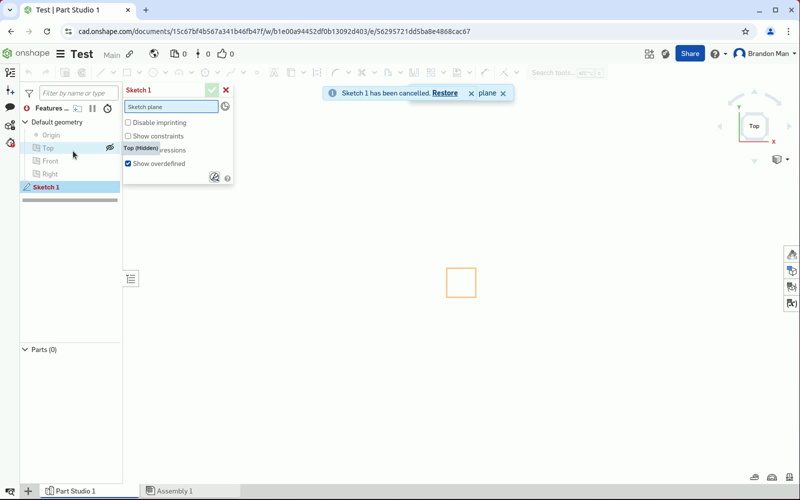
click(73, 150)
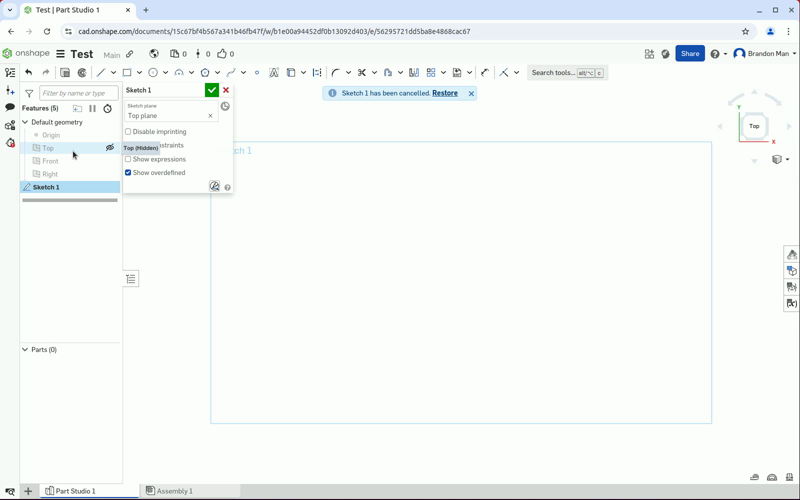
mouse_move(73, 352)
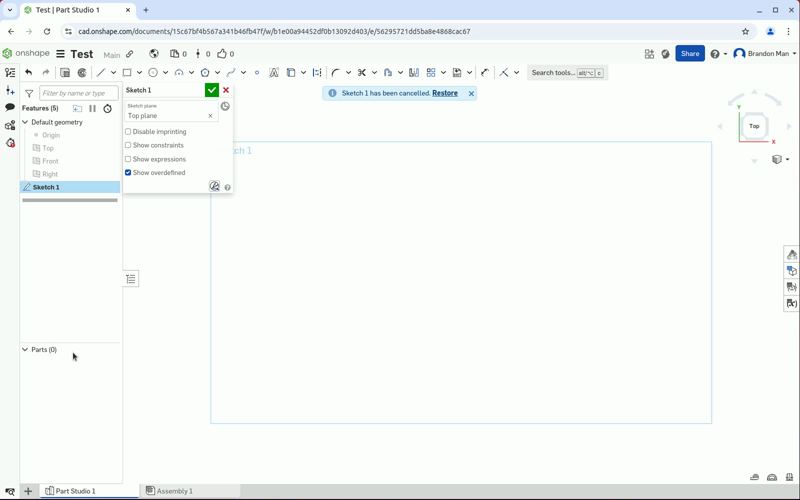
key(y)
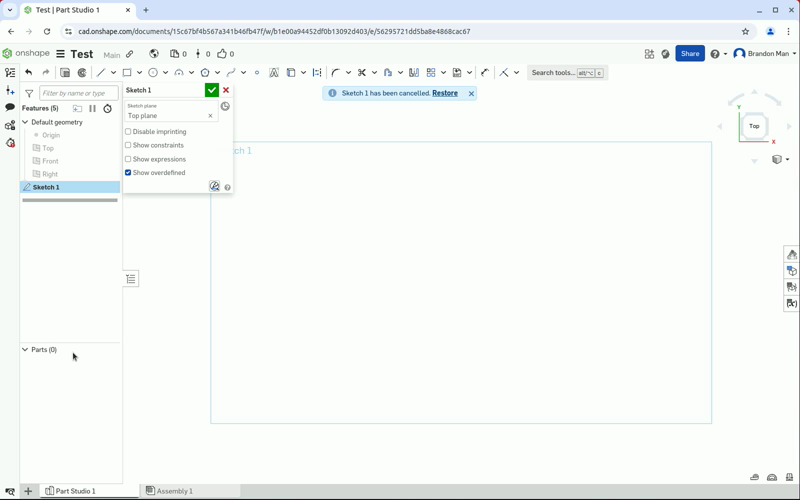
key(l)
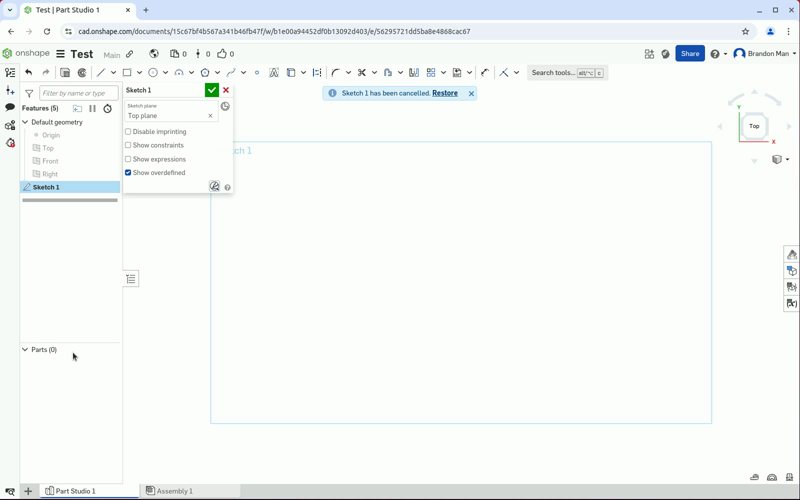
key_down(shift)
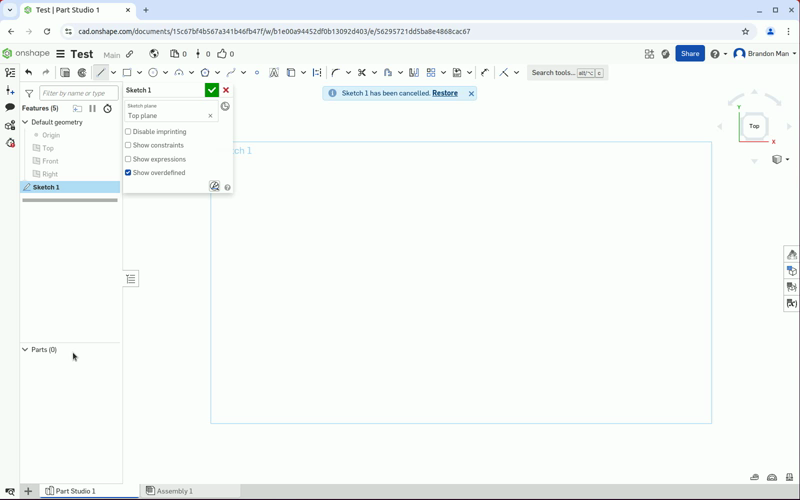
mouse_move(460, 282)
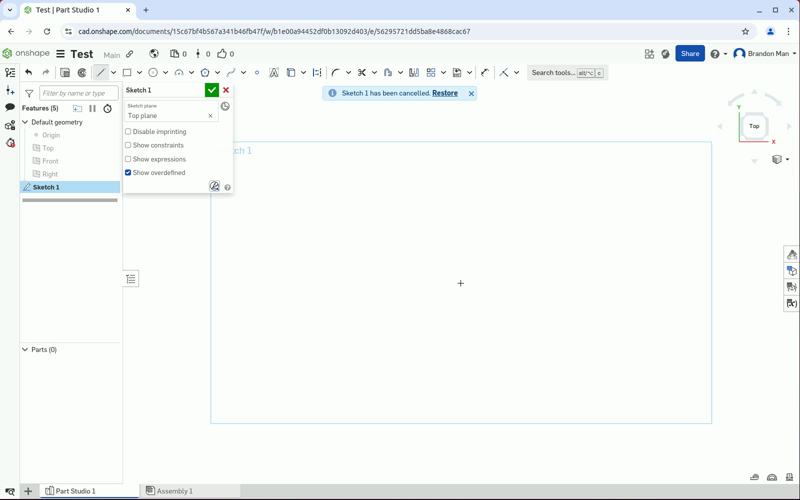
click(460, 282)
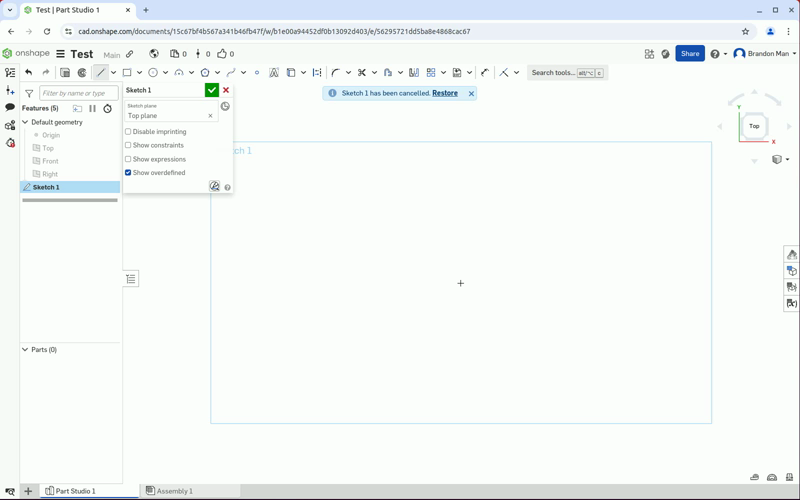
key_up(shift)
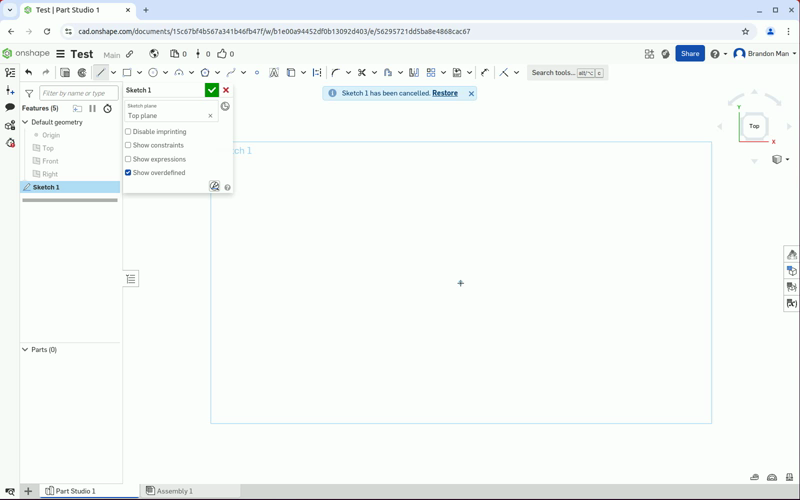
key_down(shift)
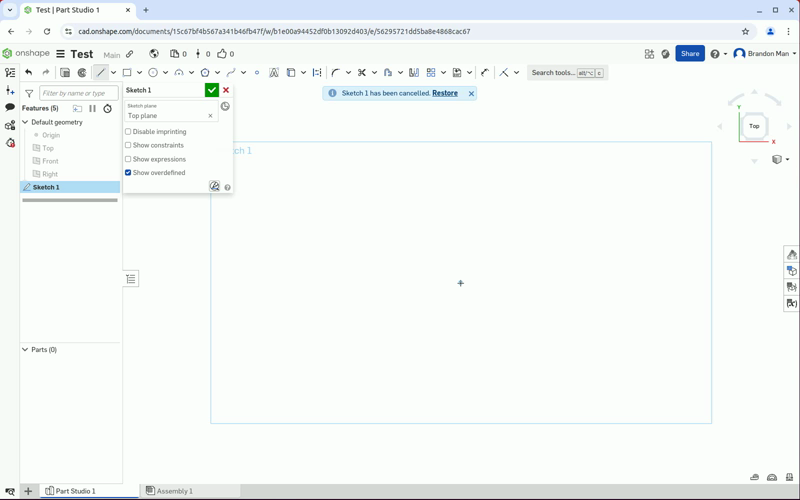
mouse_move(573, 282)
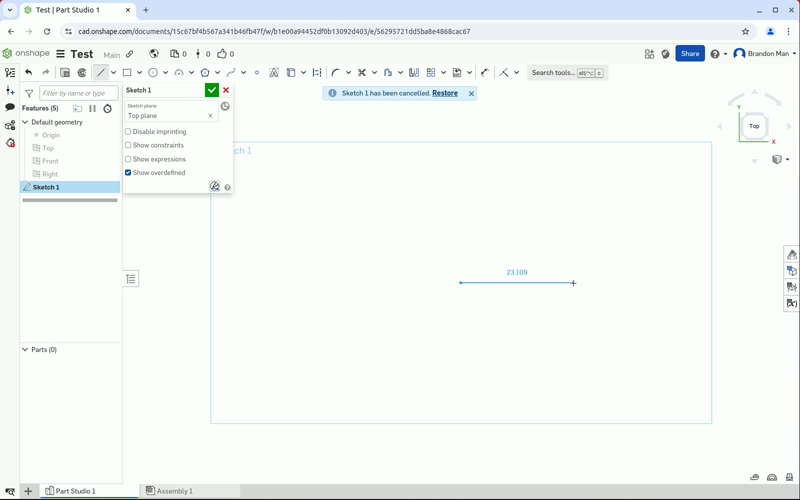
click(573, 282)
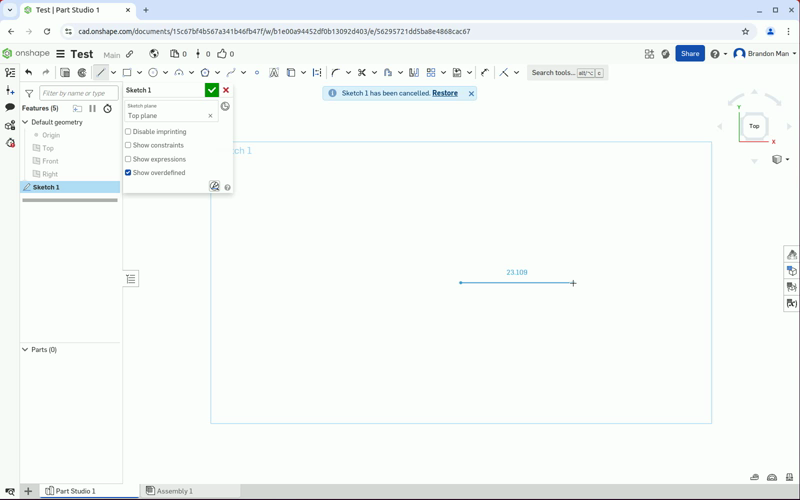
key_up(shift)
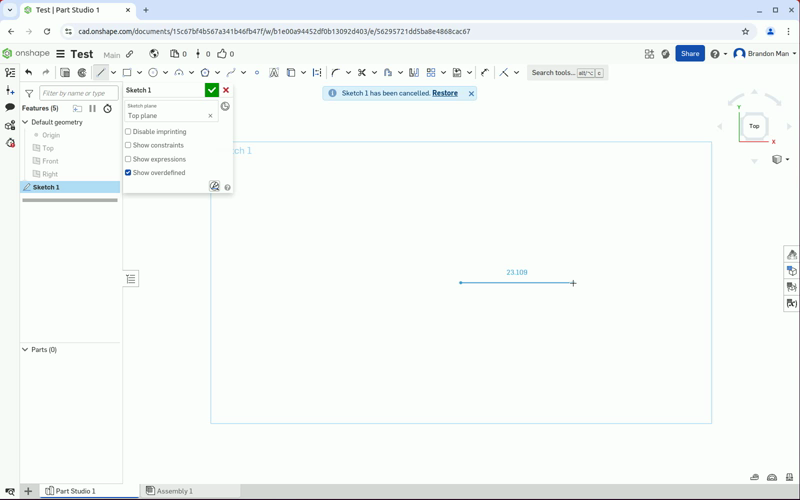
key_down(shift)
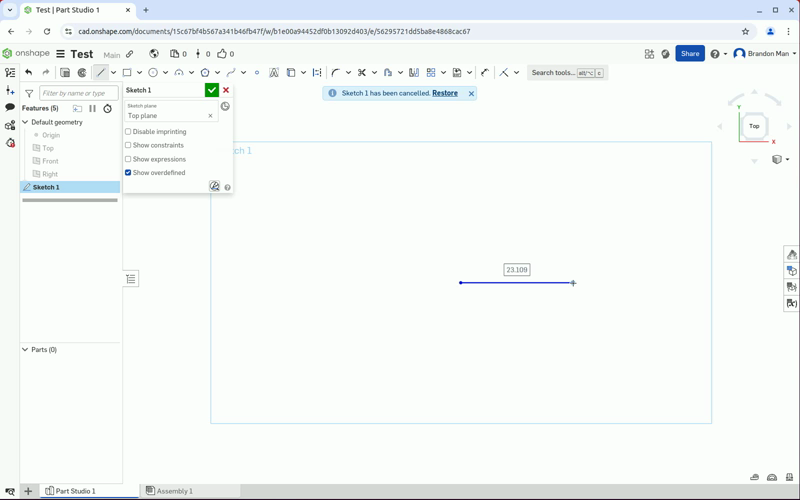
mouse_move(573, 198)
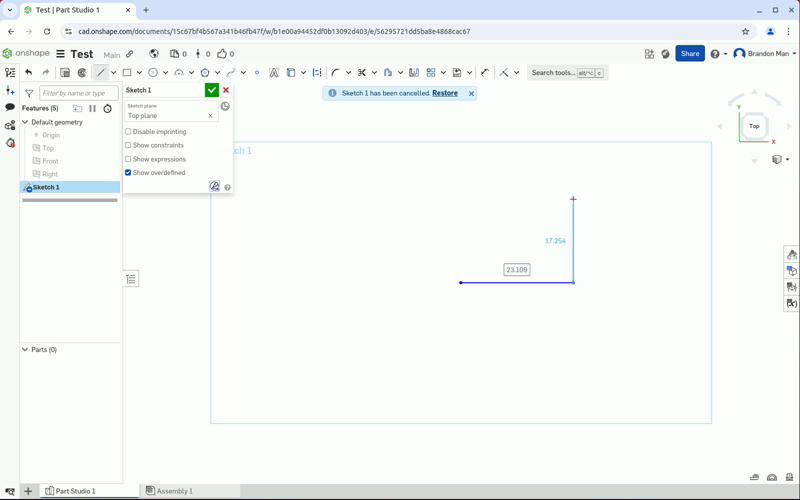
click(573, 198)
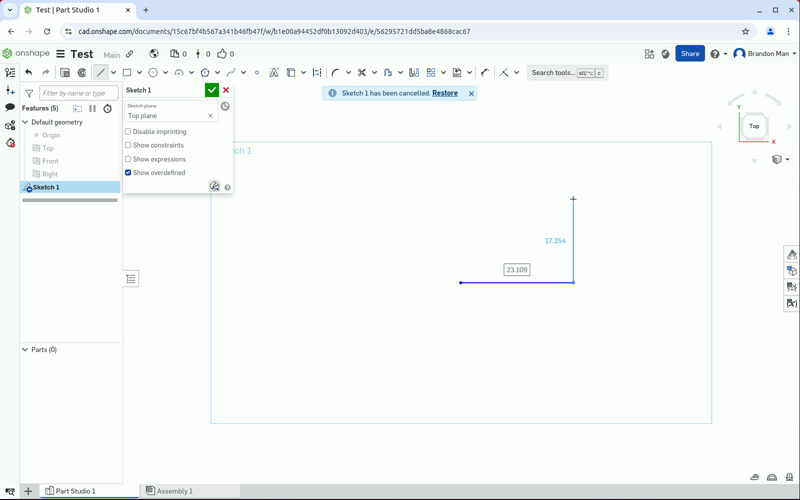
key_up(shift)
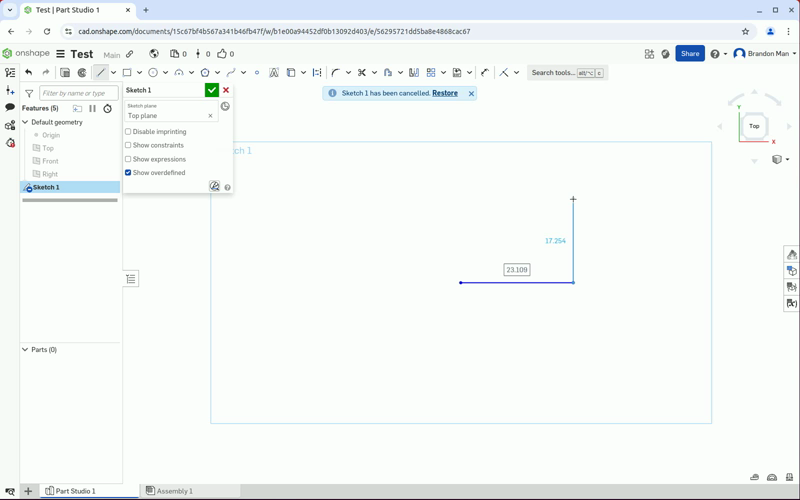
key_down(shift)
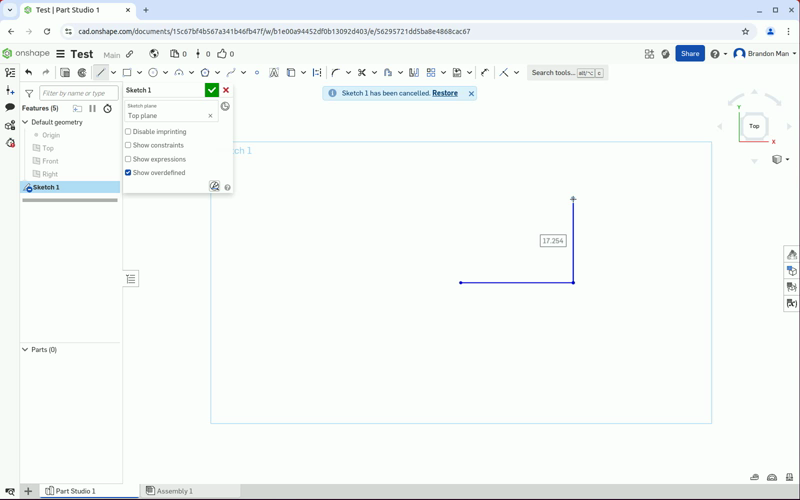
mouse_move(460, 198)
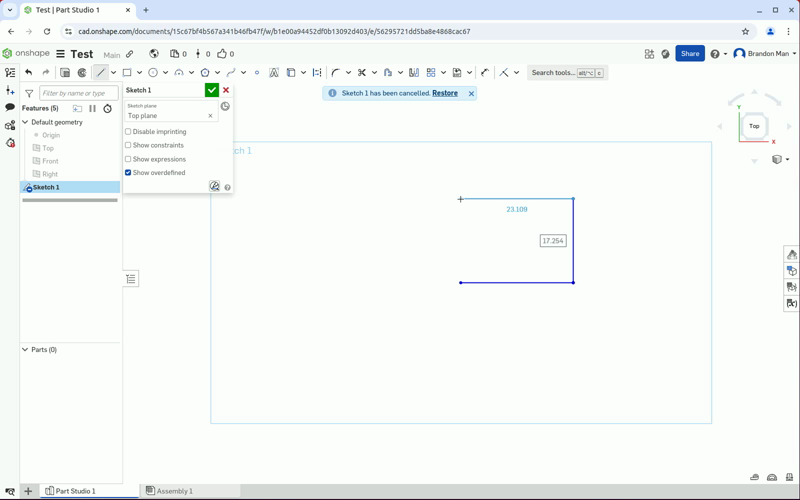
click(460, 198)
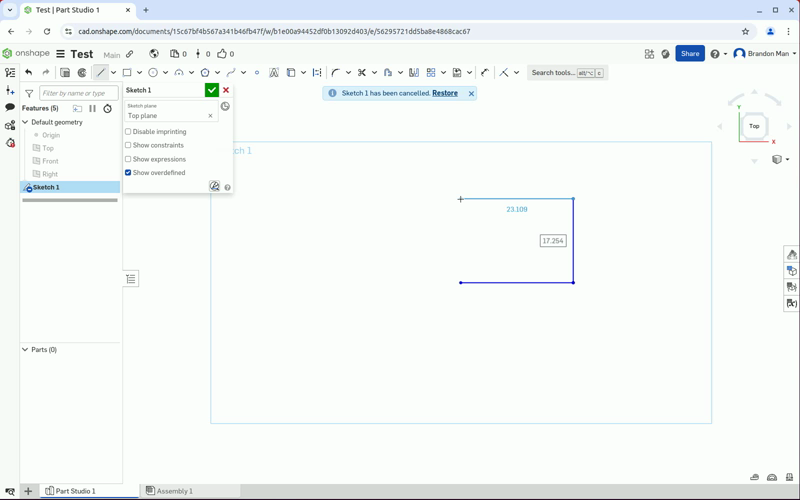
key_up(shift)
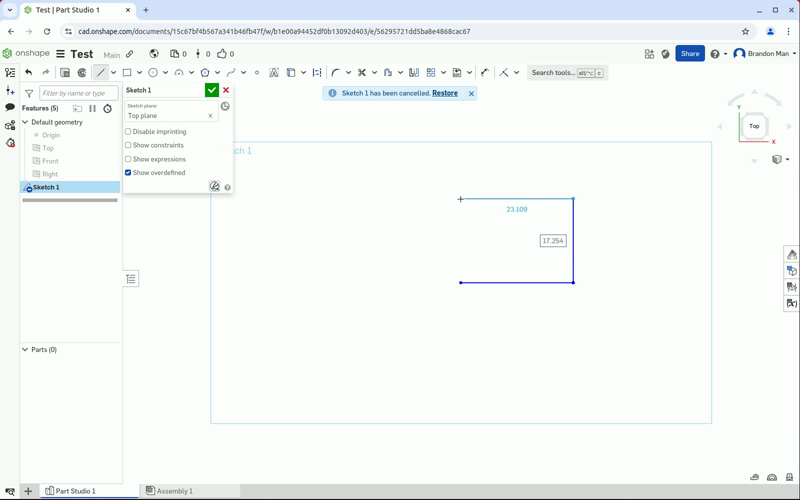
key_down(shift)
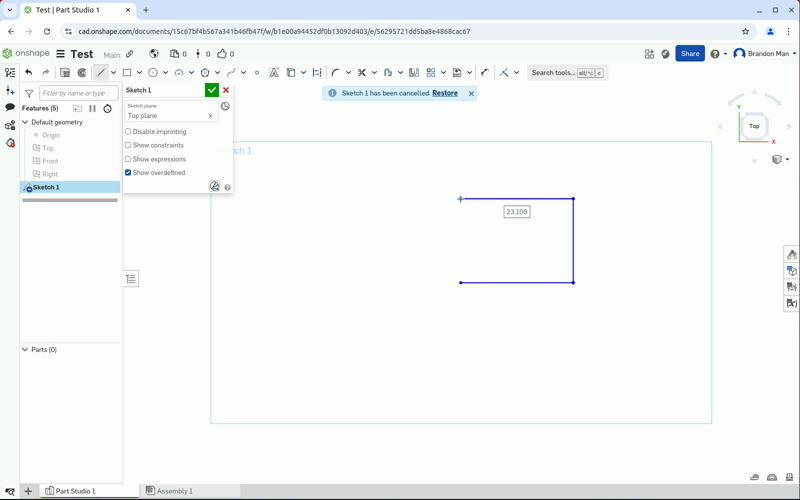
mouse_move(460, 282)
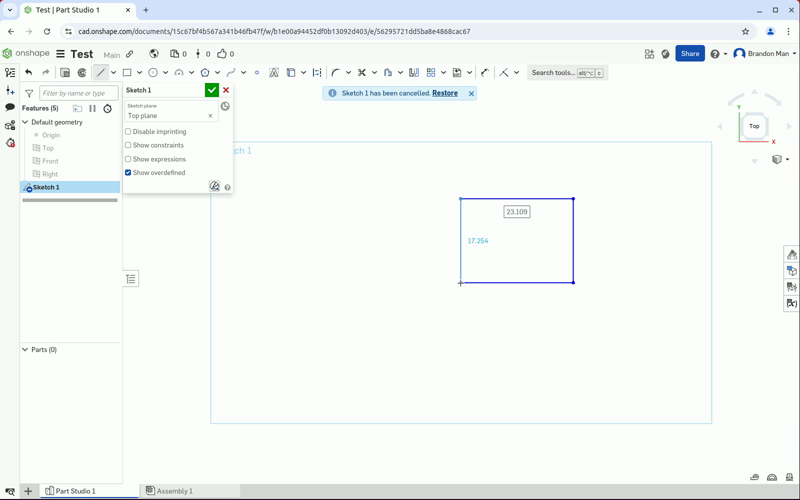
key_up(shift)
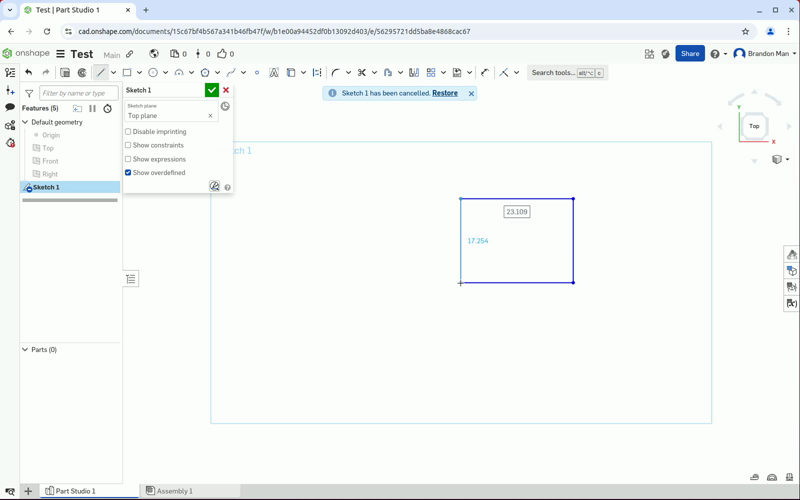
click(460, 282)
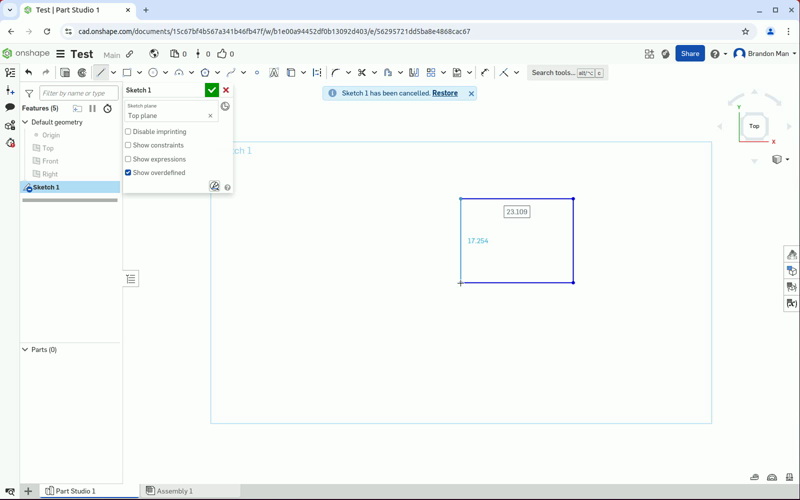
key(esc)
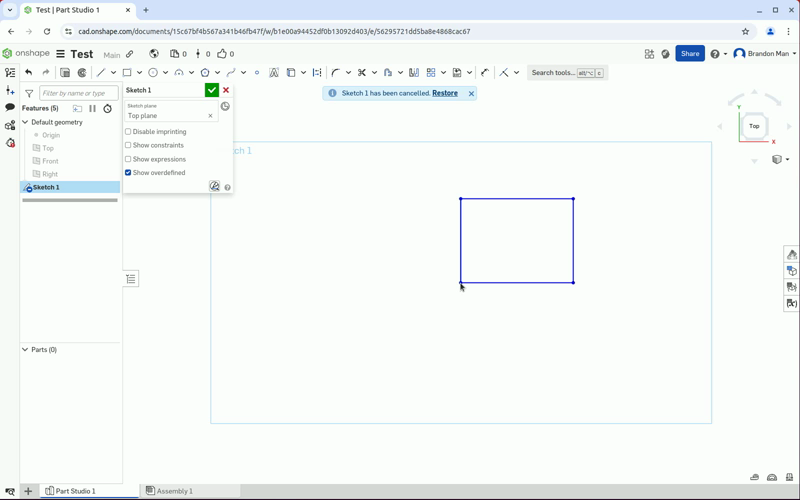
mouse_move(536, 241)
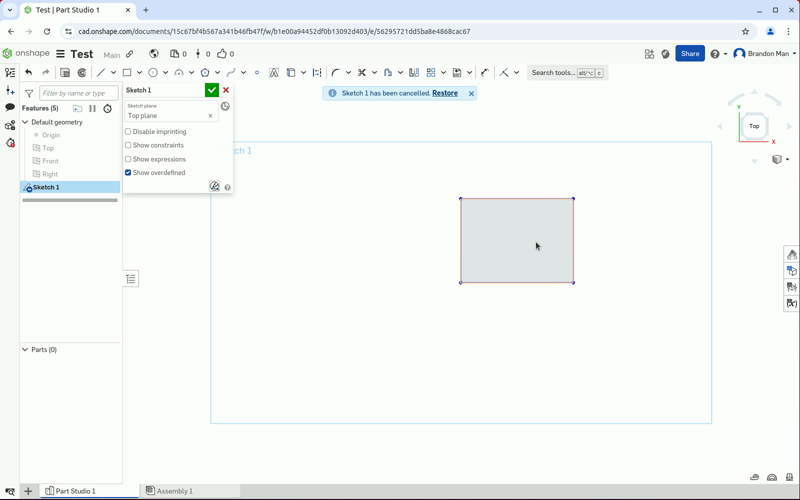
click(536, 241)
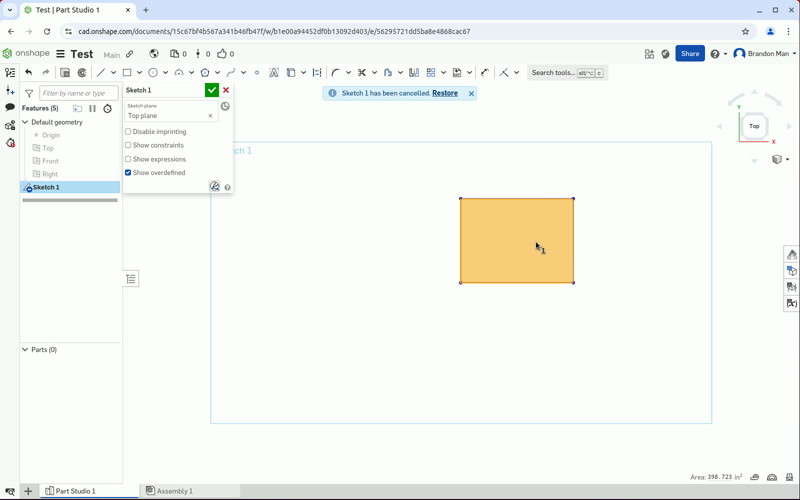
mouse_move(73, 352)
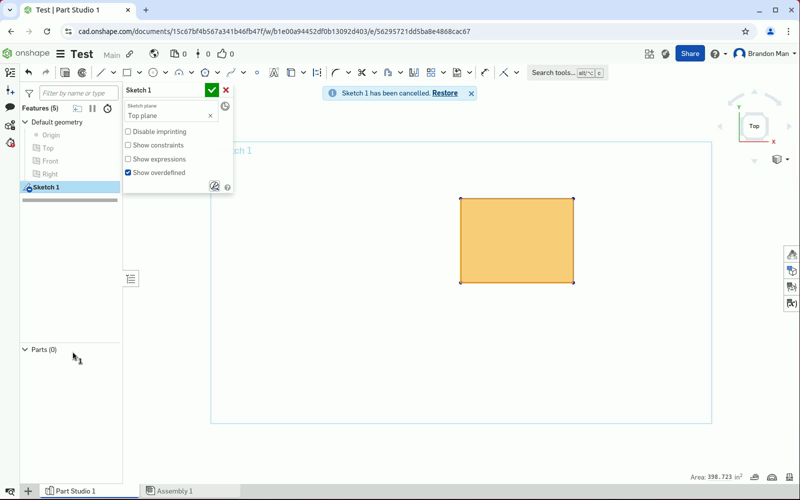
key(shift+y)
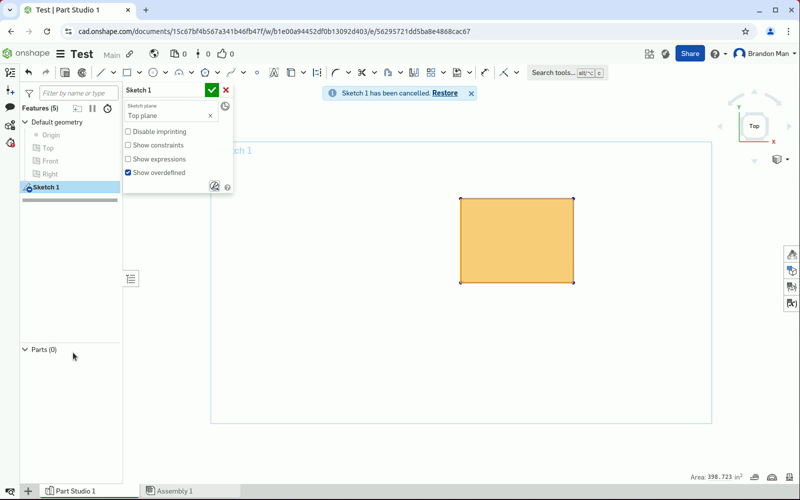
key(shift+e)
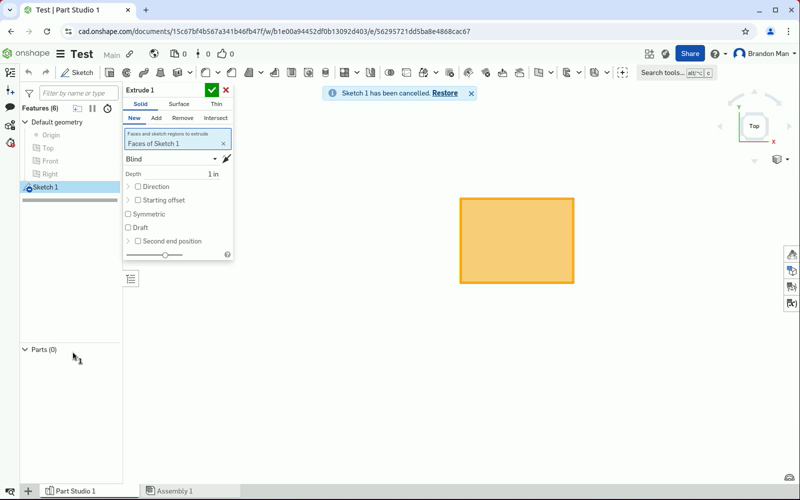
mouse_move(143, 106)
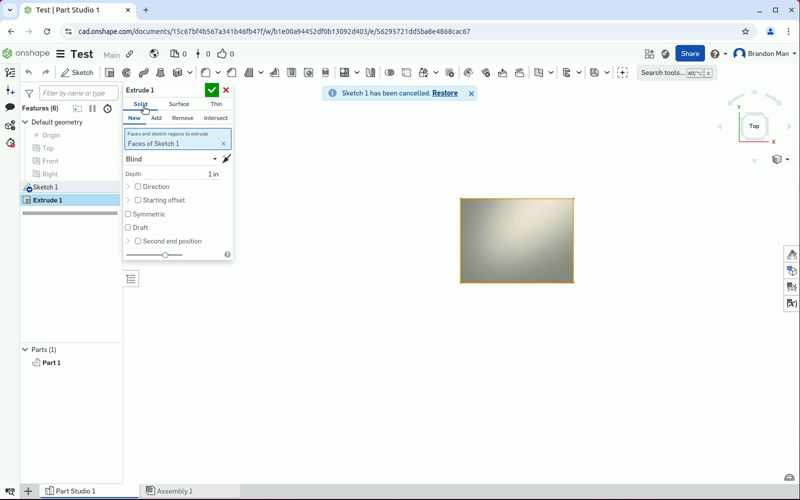
click(143, 106)
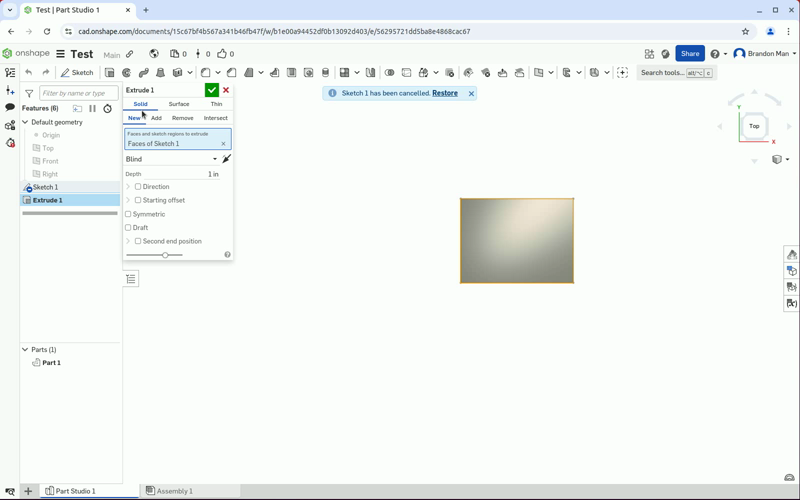
mouse_move(137, 120)
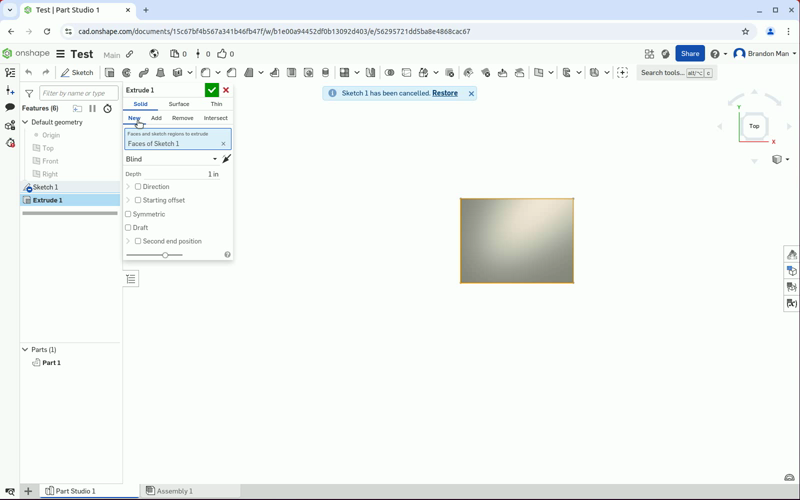
click(137, 120)
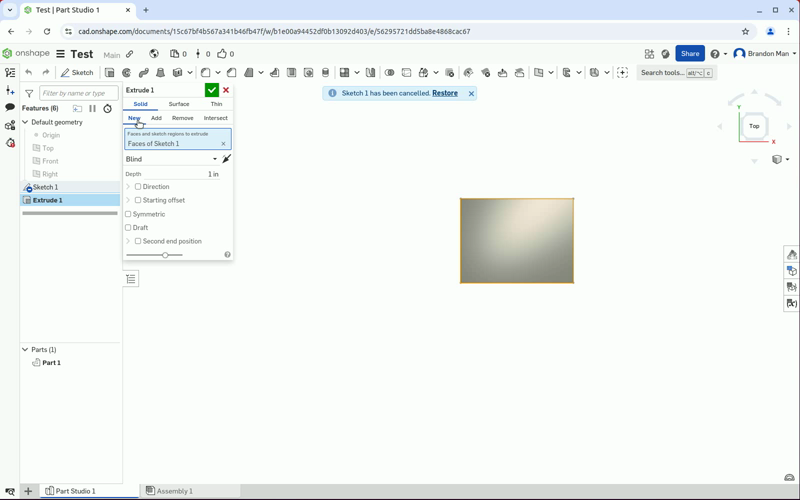
key(tab, 4)
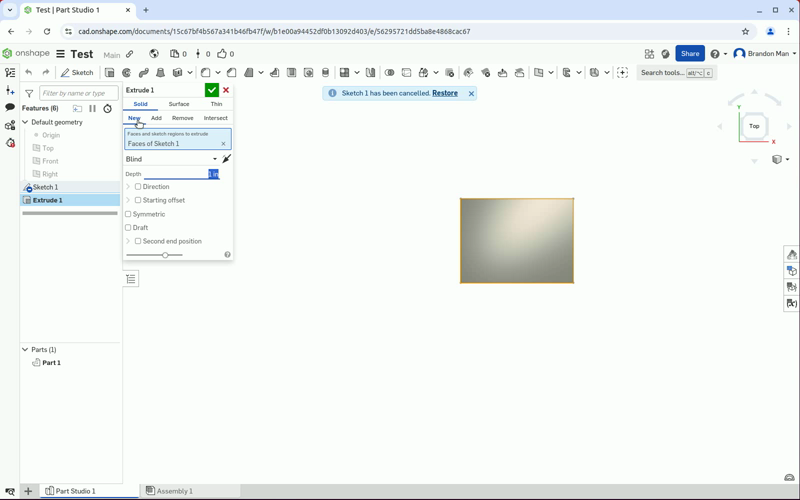
text(2.889)
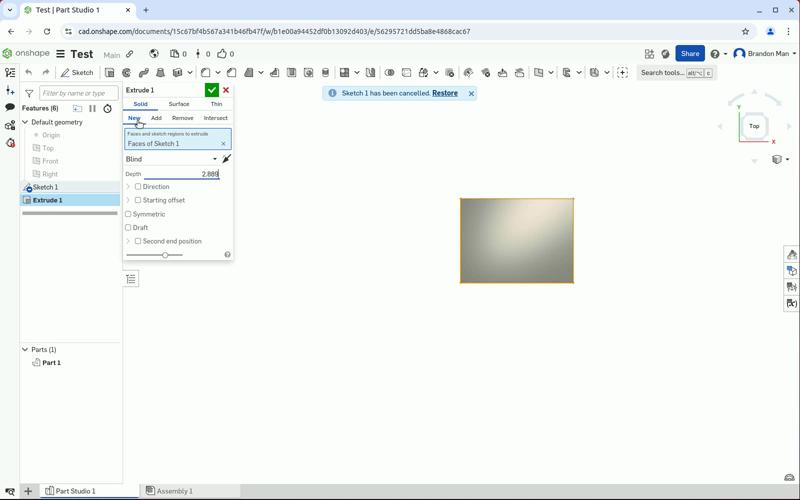
key(enter)
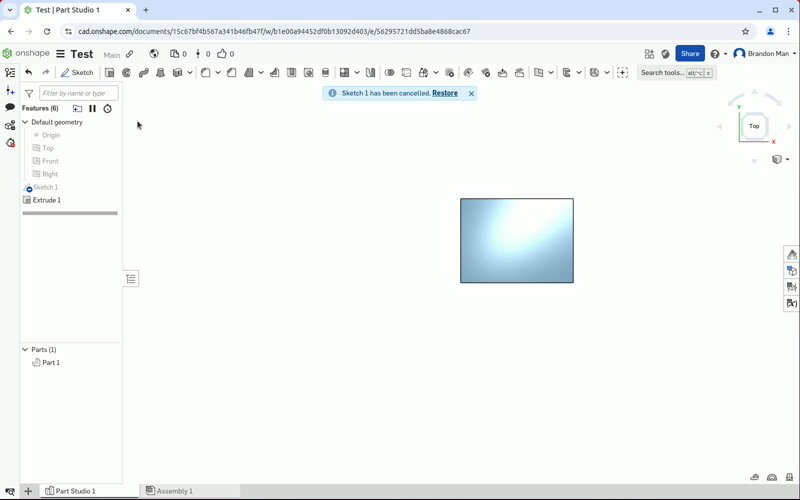
key(shift+h)
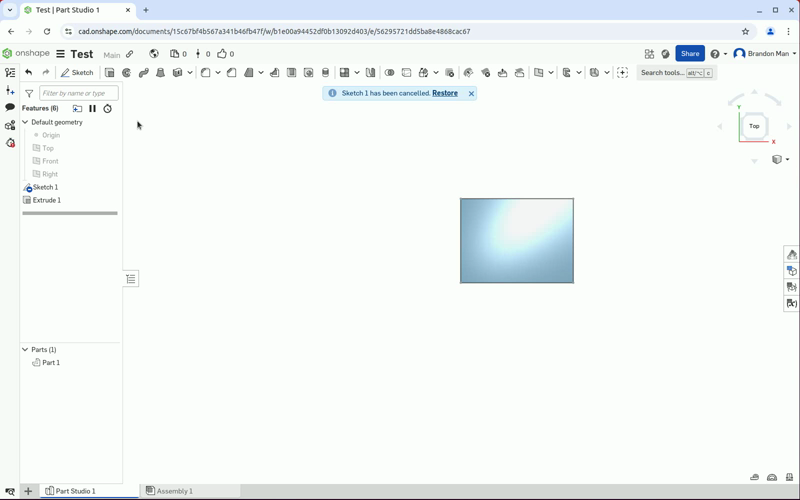
key(shift+h)
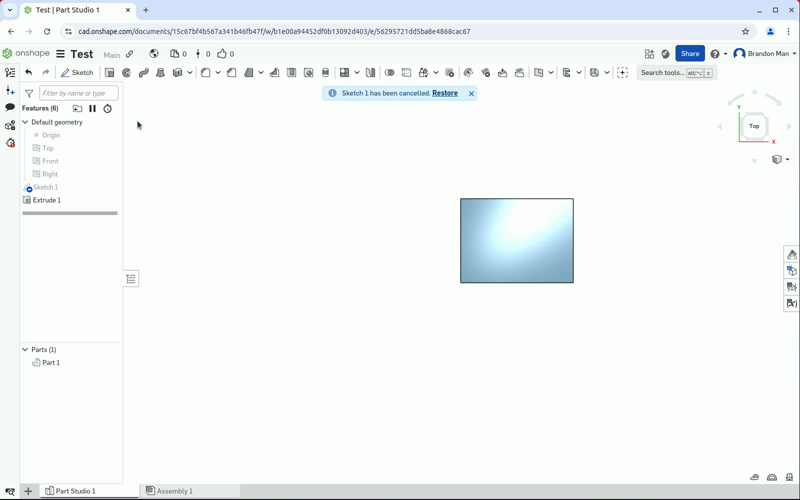
mouse_move(73, 189)
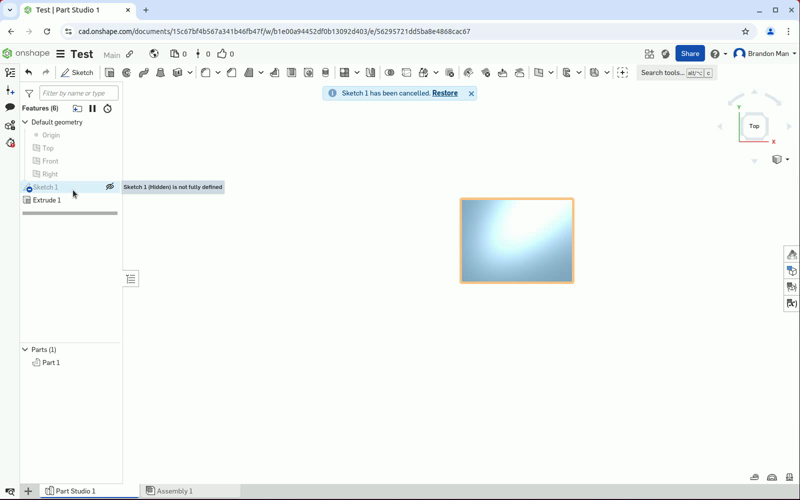
click(73, 189)
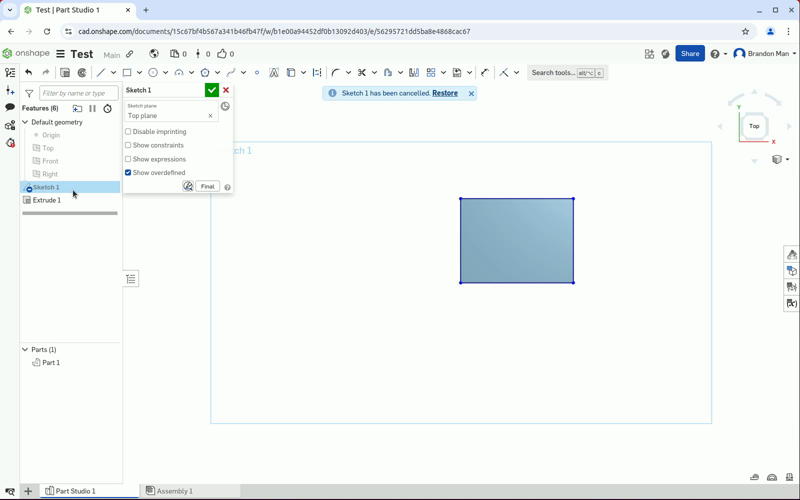
mouse_move(229, 92)
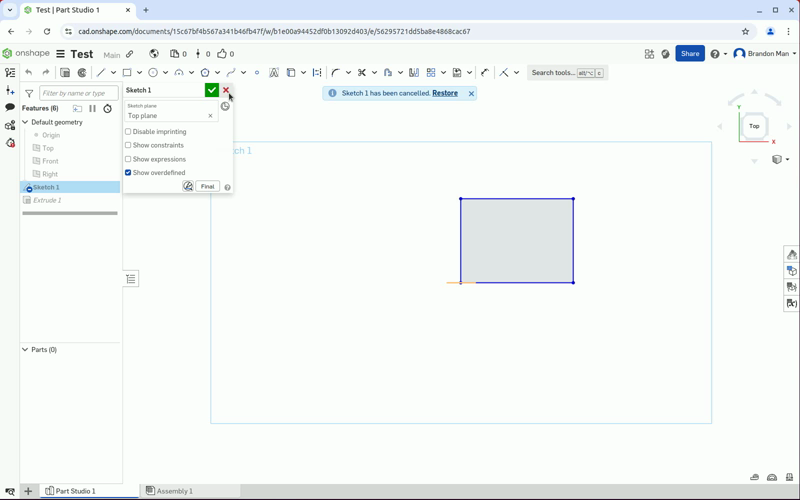
click(229, 92)
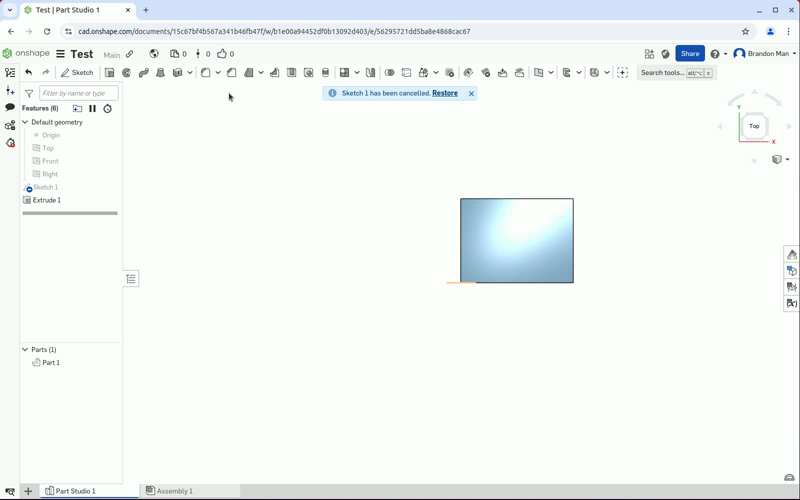
mouse_move(541, 75)
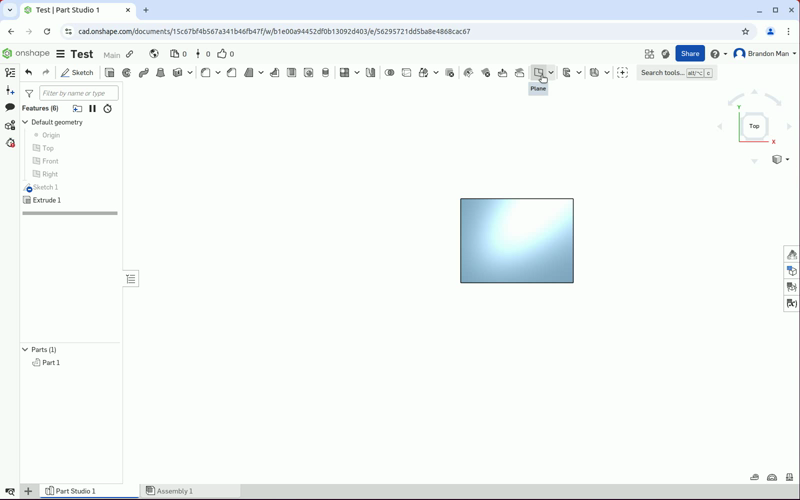
click(541, 75)
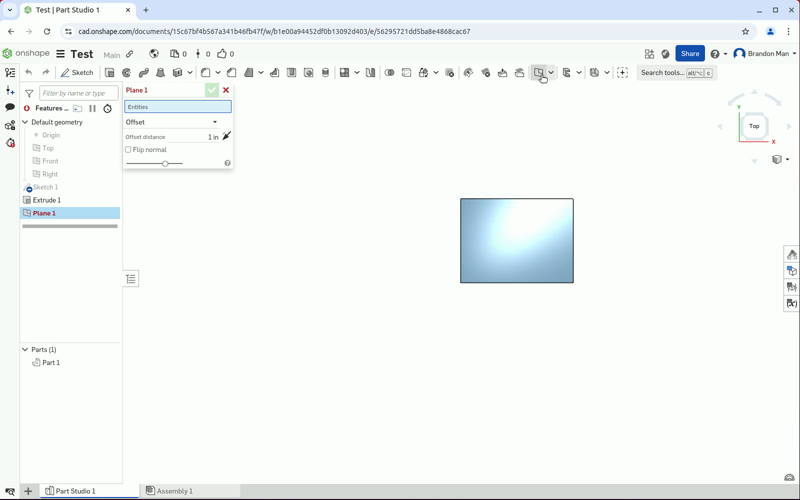
mouse_move(73, 150)
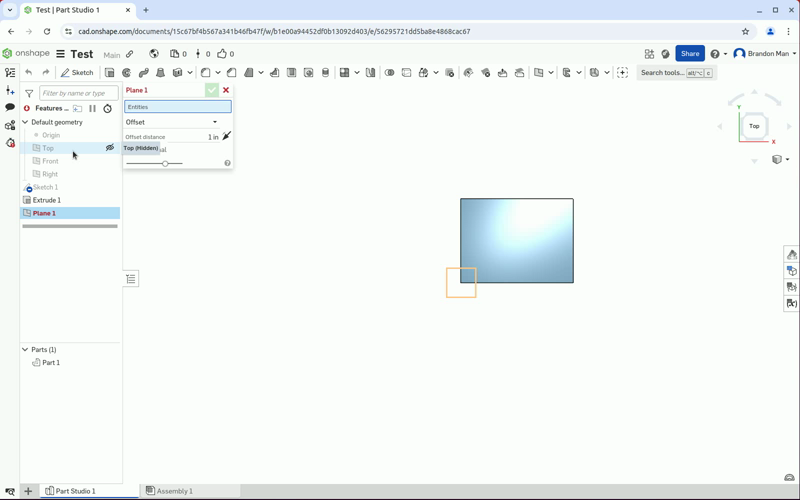
click(73, 150)
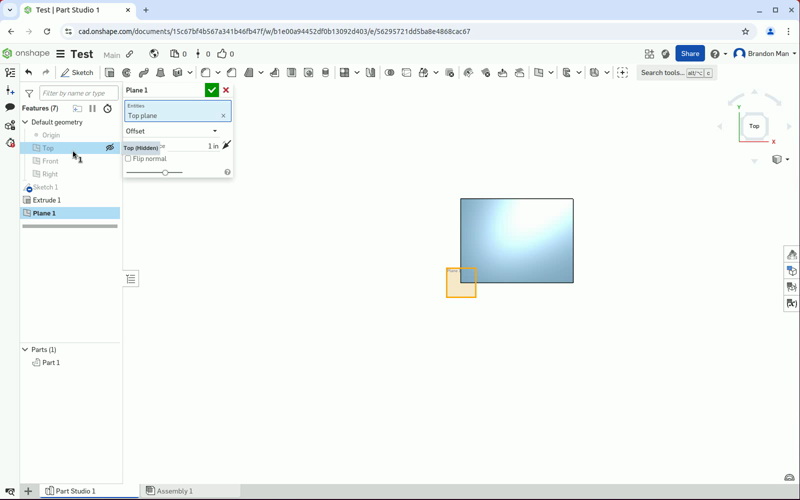
key(tab, 2)
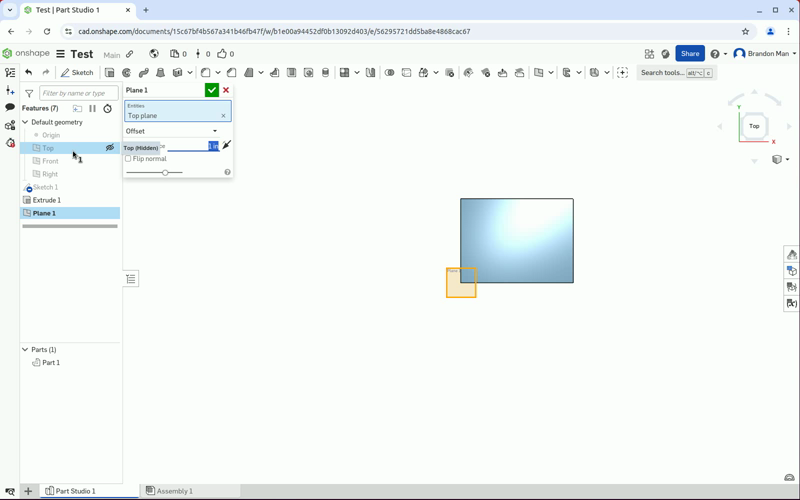
text(2.896)
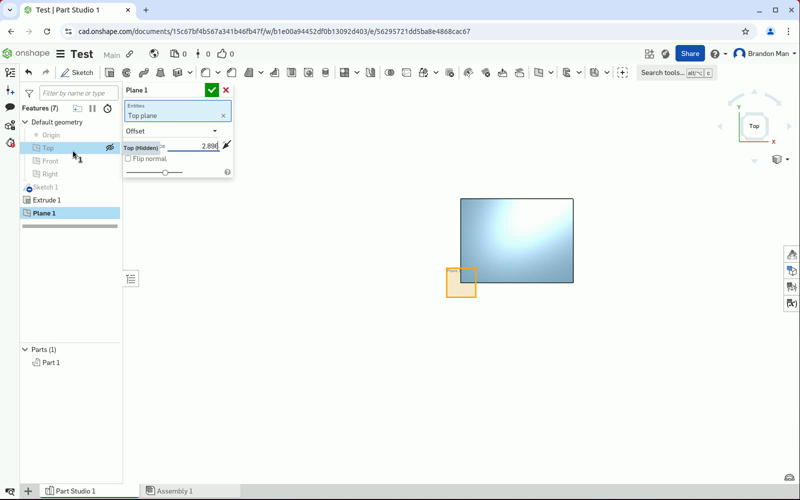
key(enter, 2)
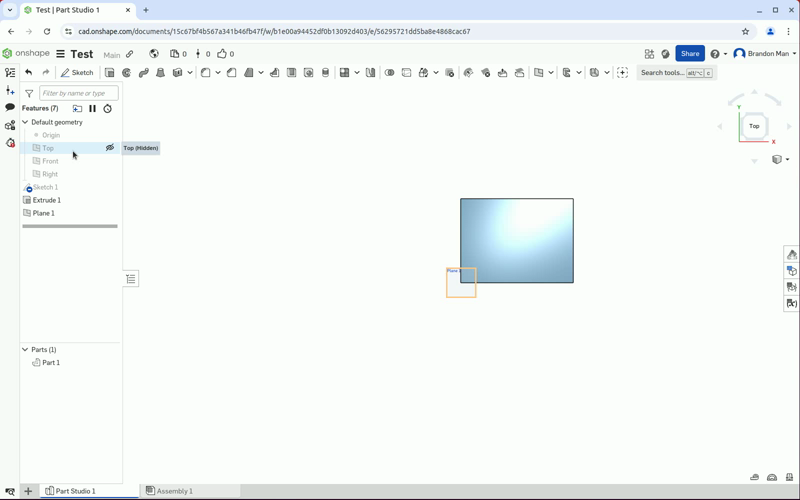
key(shift+s)
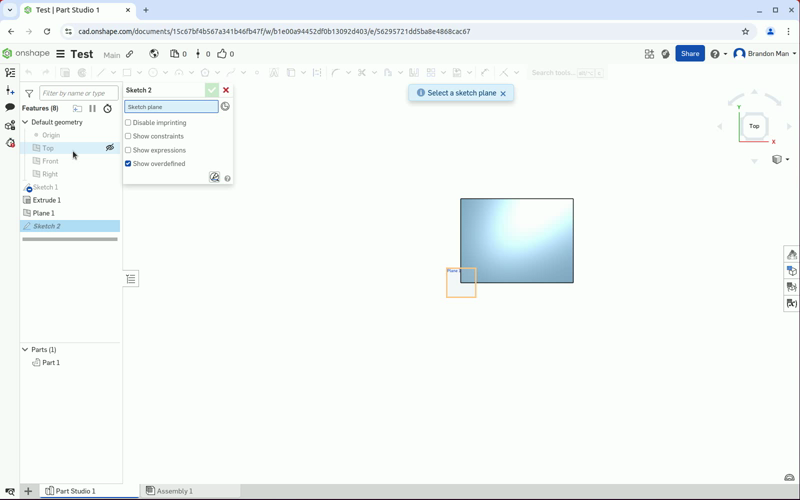
mouse_move(73, 215)
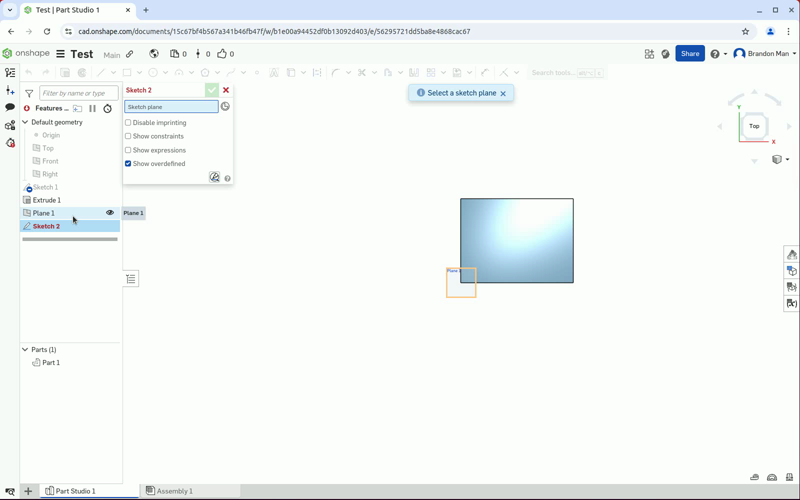
click(73, 215)
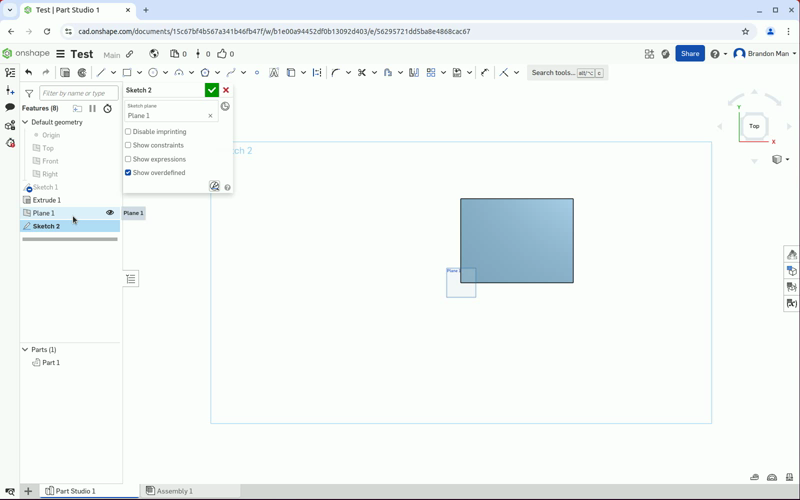
mouse_move(73, 352)
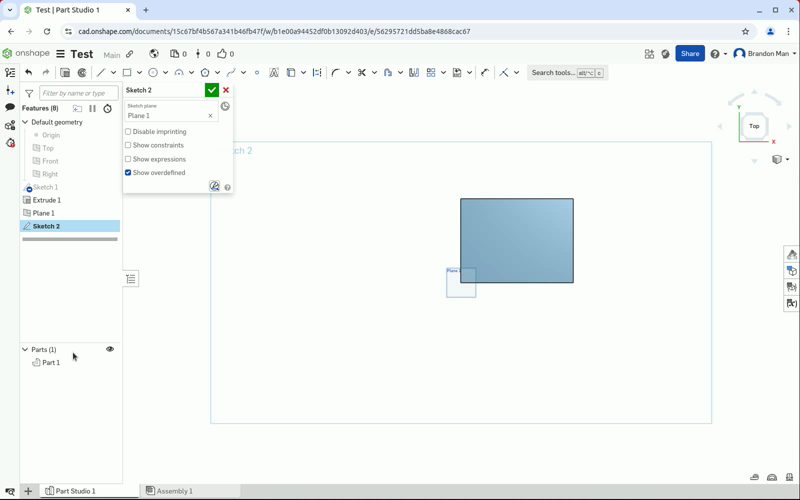
key(y)
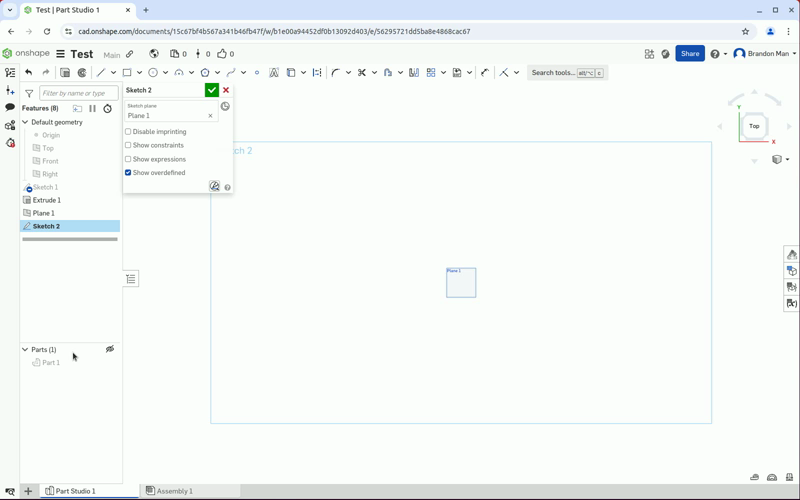
key(c)
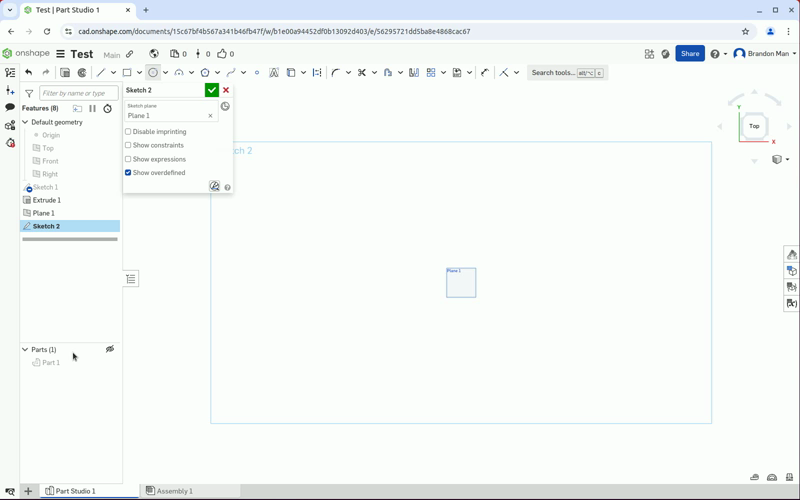
key_down(shift)
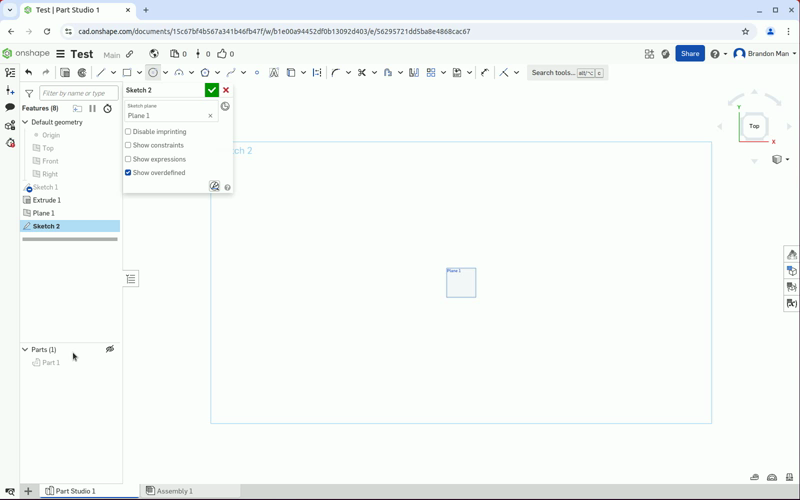
mouse_move(517, 240)
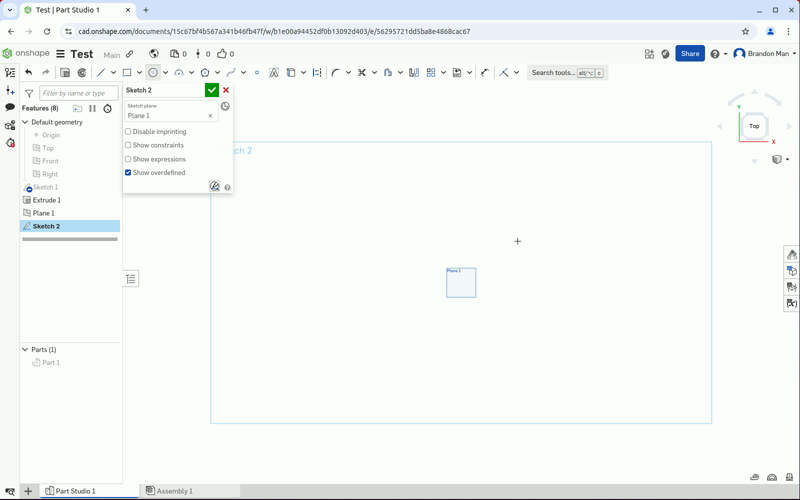
click(517, 240)
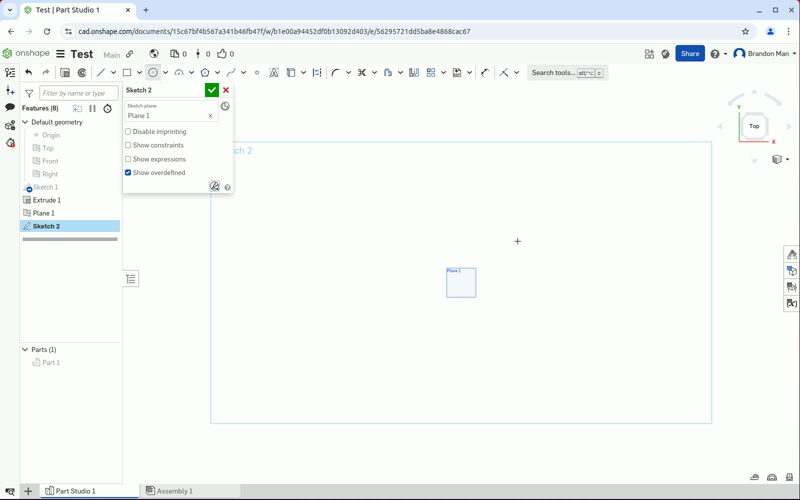
key_up(shift)
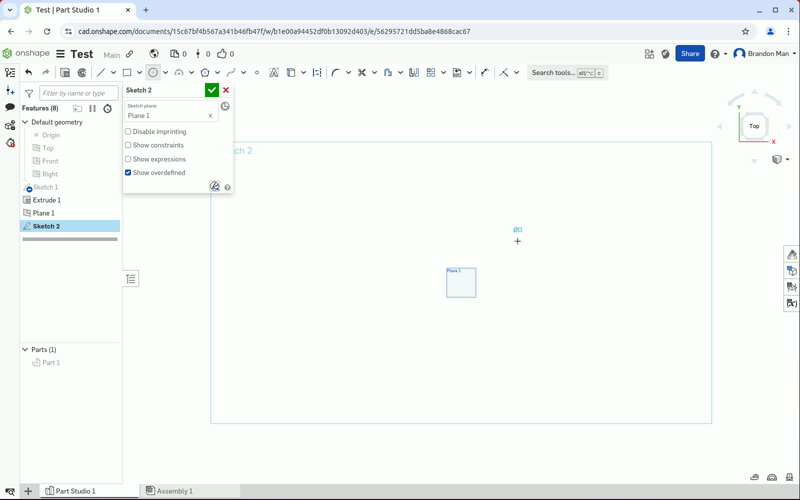
mouse_move(549, 240)
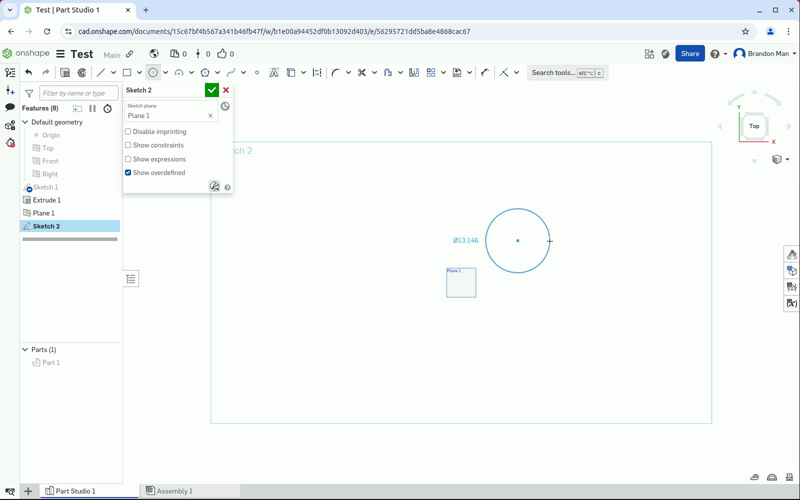
click(549, 240)
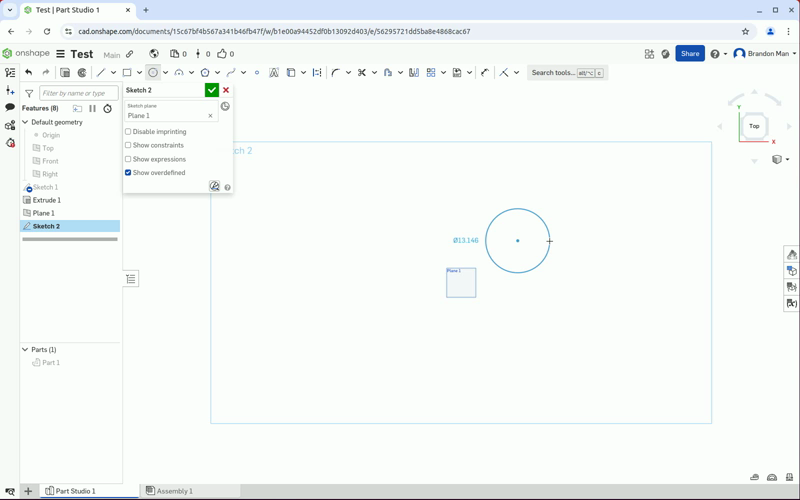
key(esc)
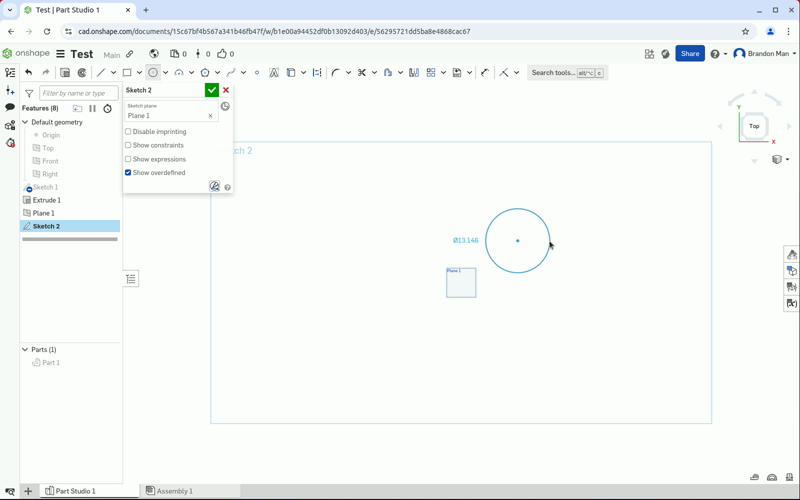
mouse_move(519, 250)
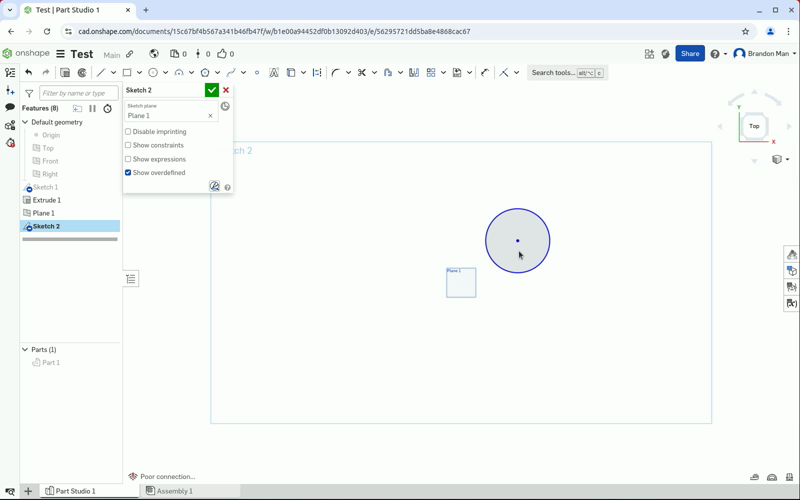
click(519, 250)
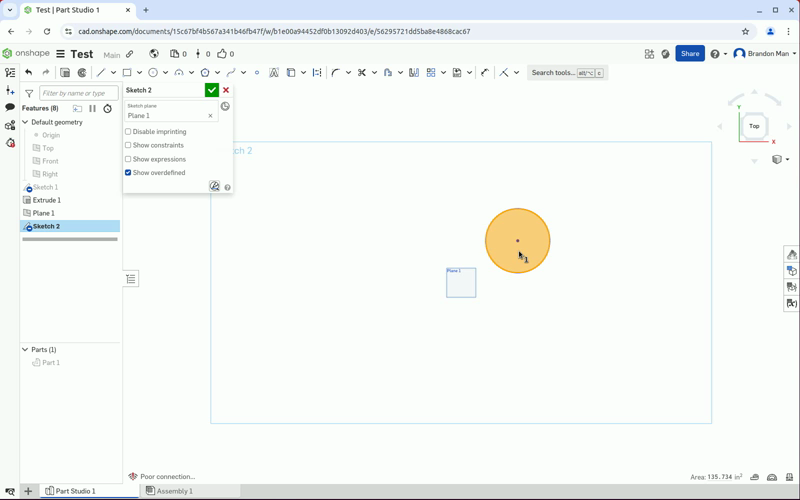
mouse_move(73, 352)
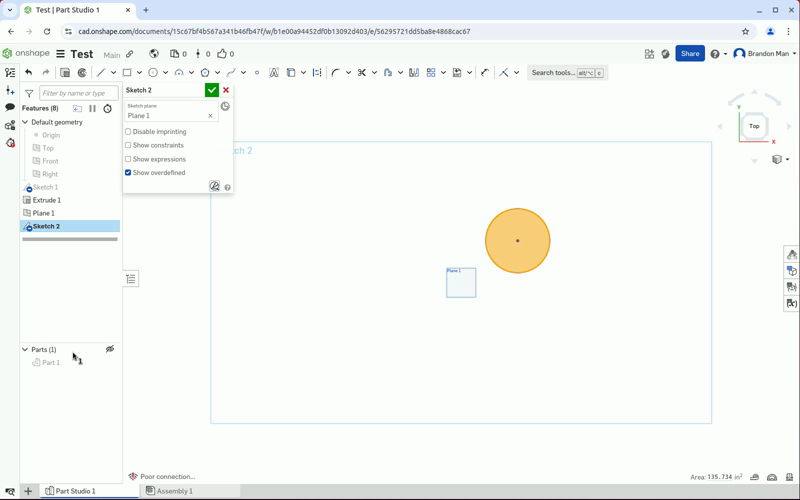
key(shift+y)
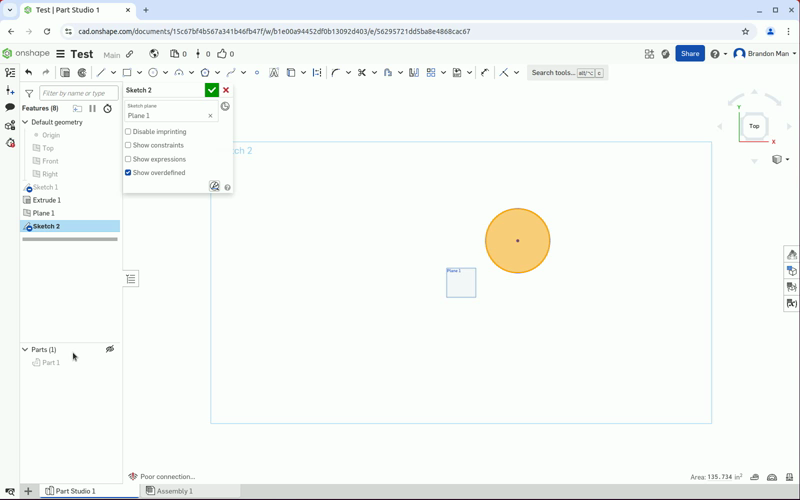
key(shift+e)
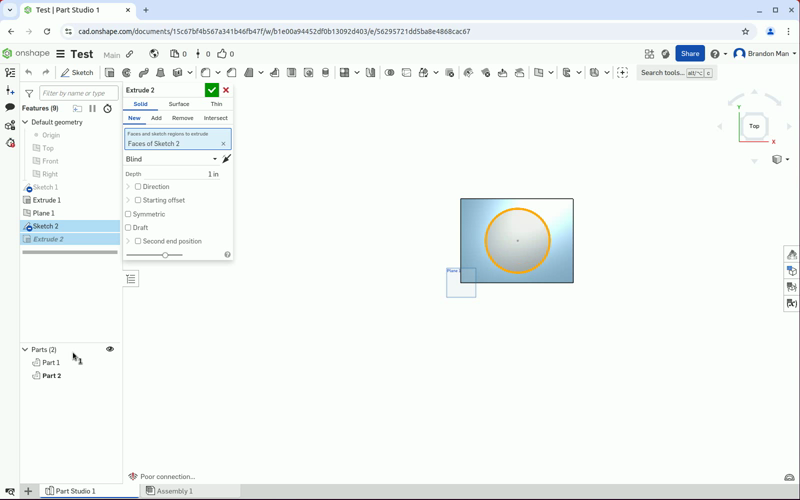
mouse_move(143, 106)
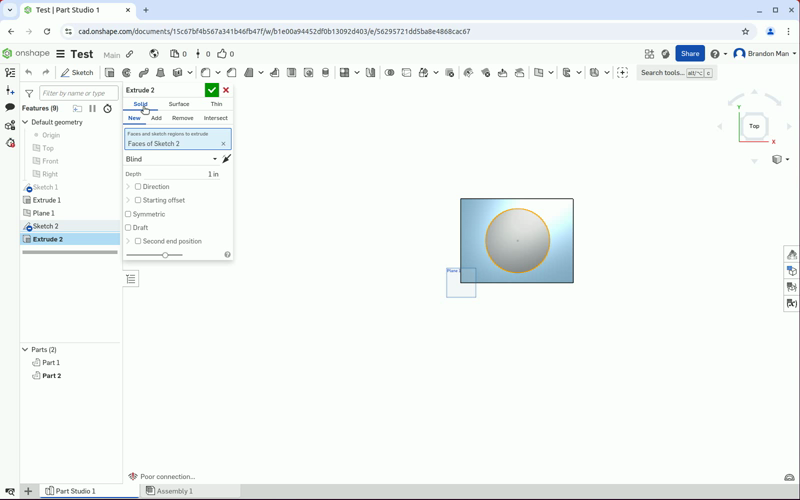
click(143, 106)
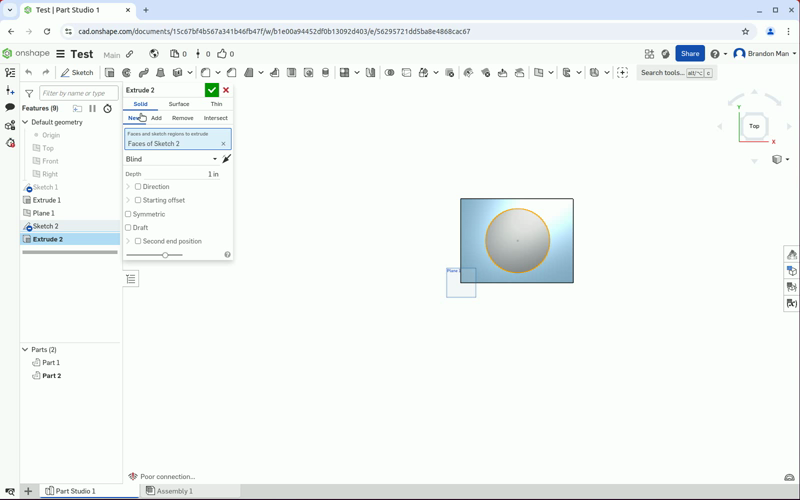
mouse_move(137, 120)
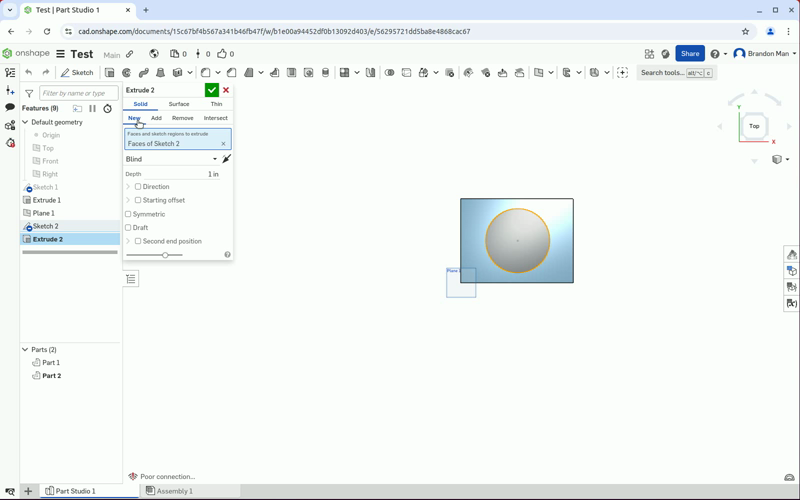
click(137, 120)
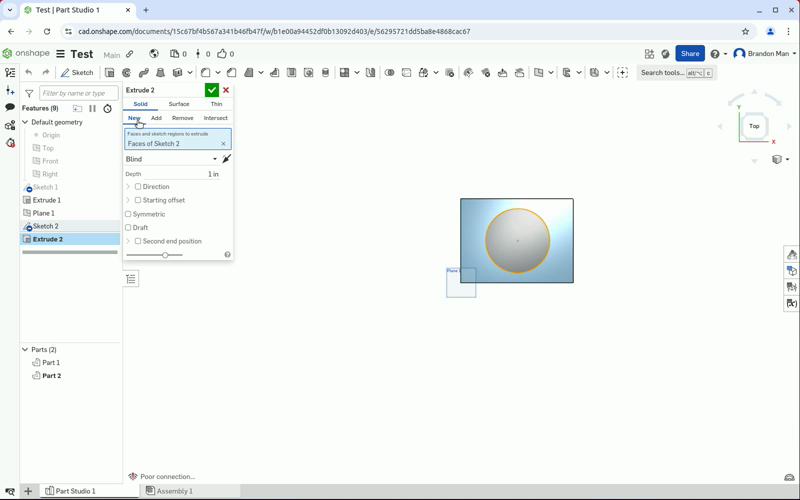
key(tab, 4)
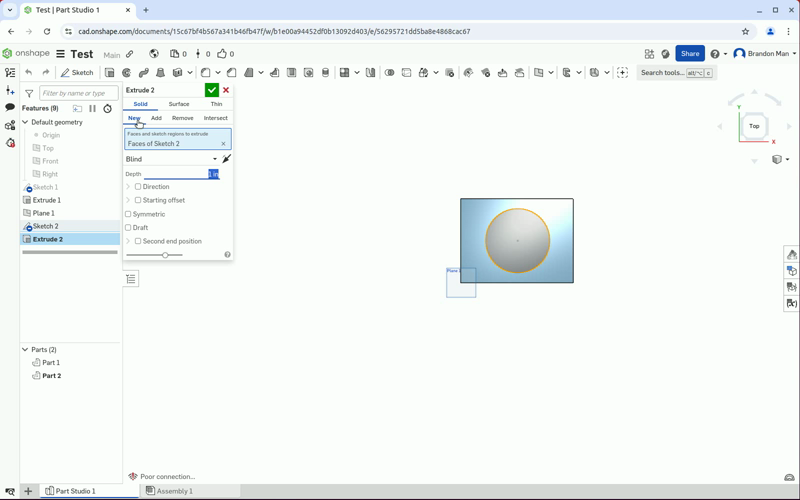
text(1.444)
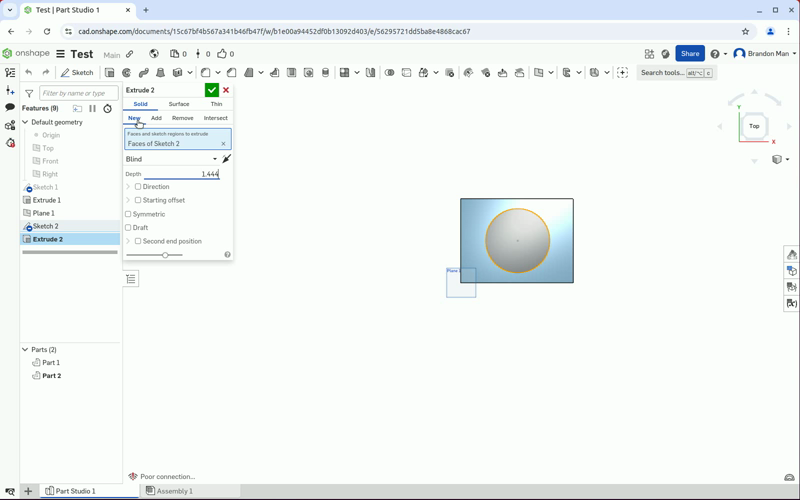
key(enter)
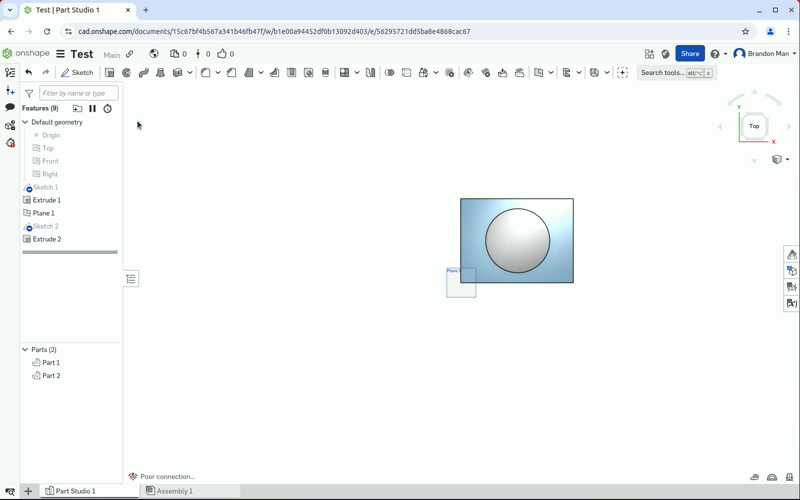
key(shift+h)
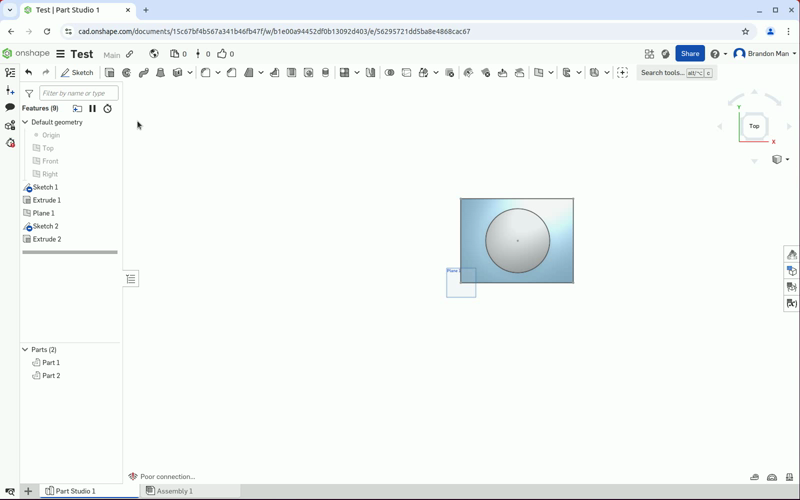
key(shift+h)
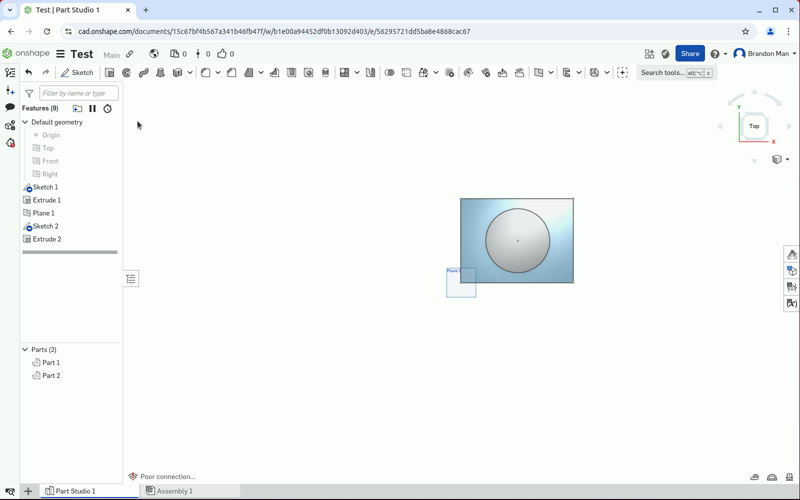
key(shift+7)
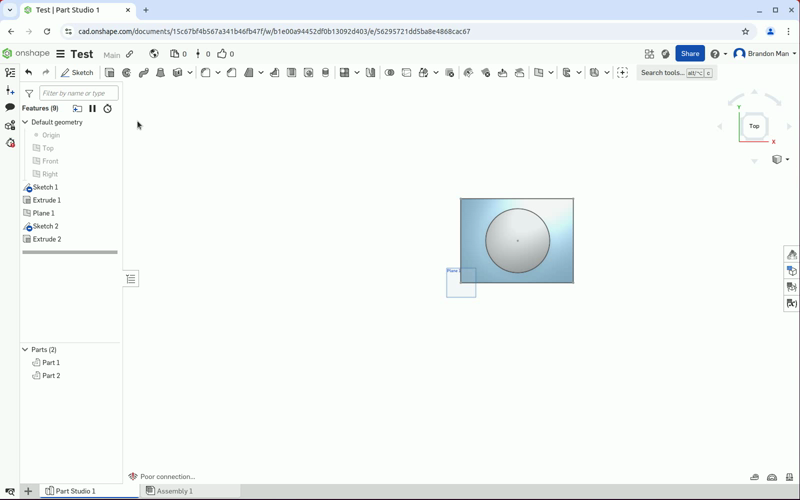
key(up, 3)
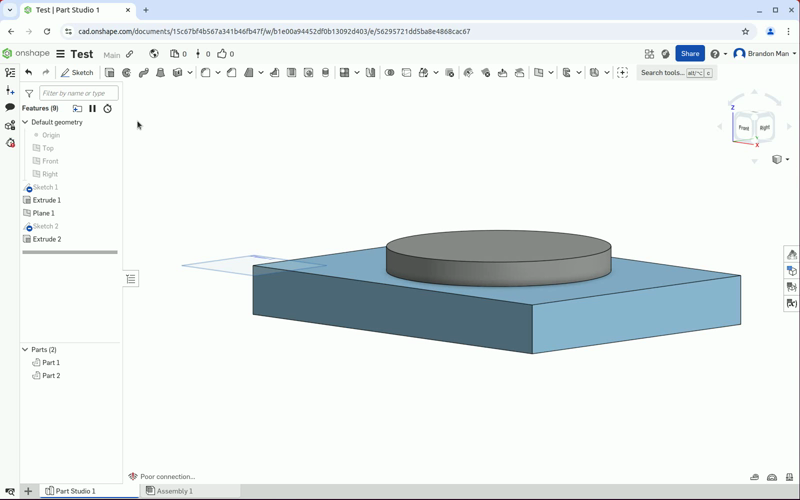
key(left, 3)
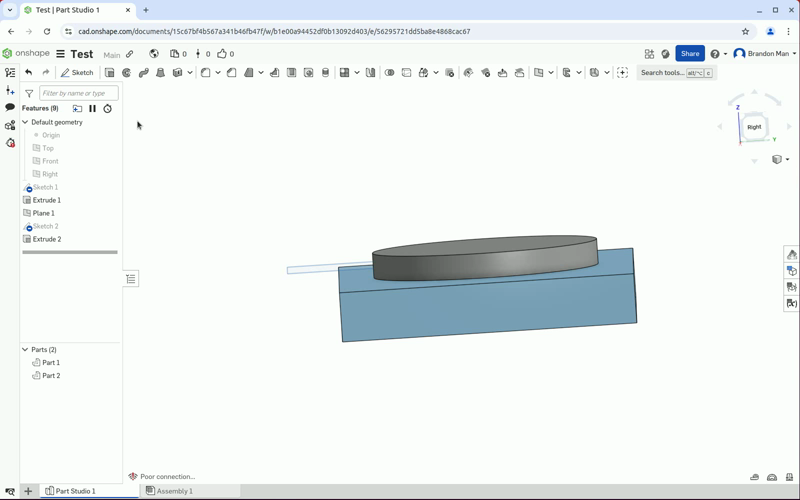
key(right, 3)
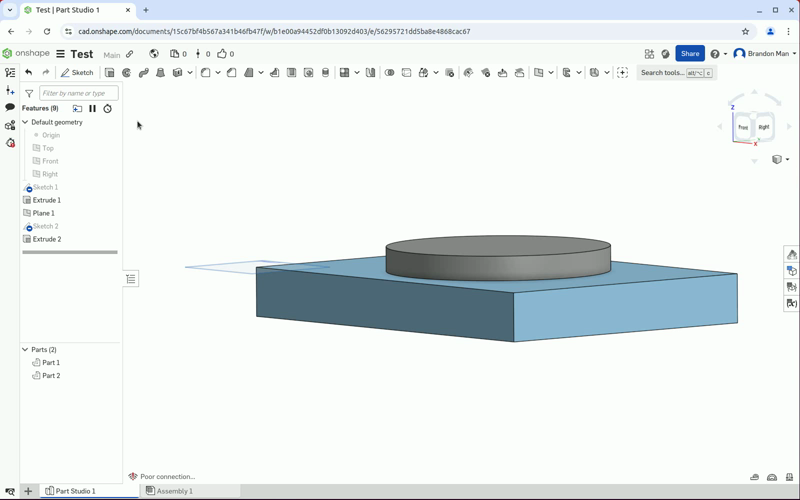
key(down, 3)
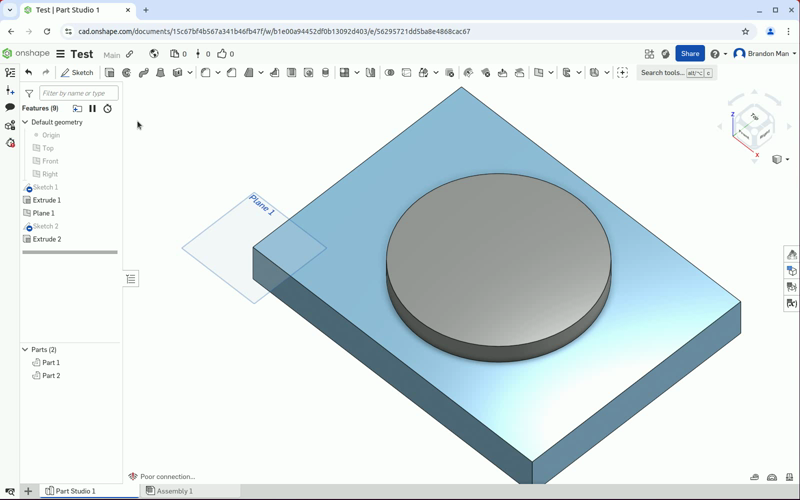
mouse_move(73, 189)
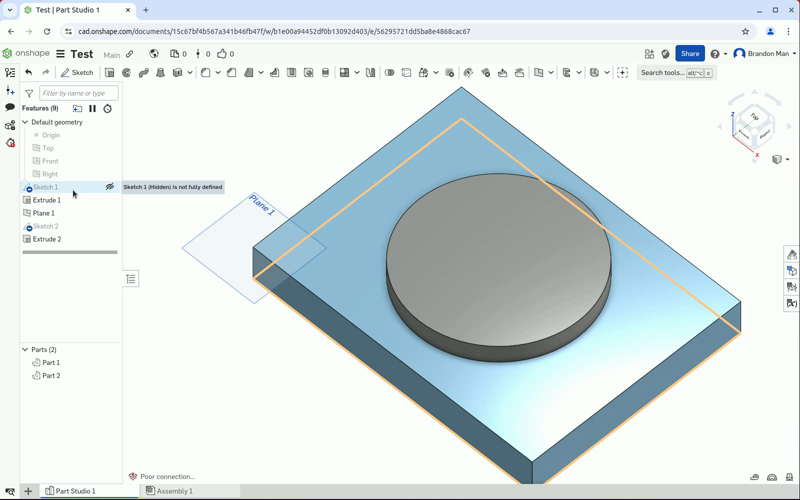
click(73, 189)